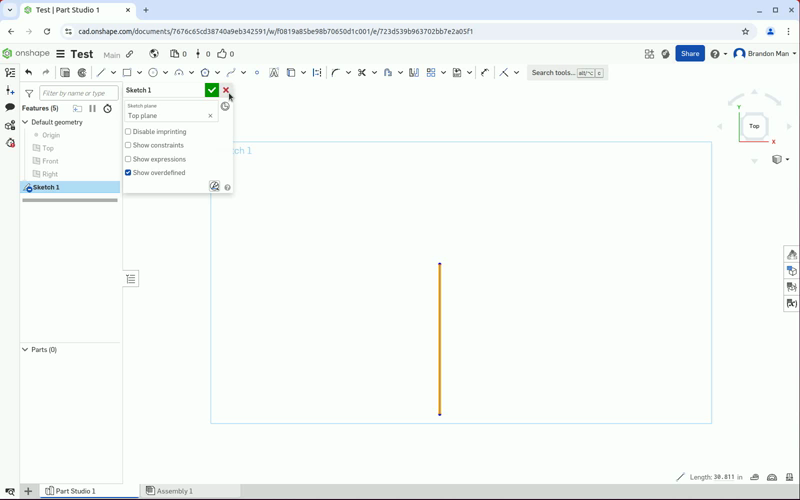
key(shift+h)
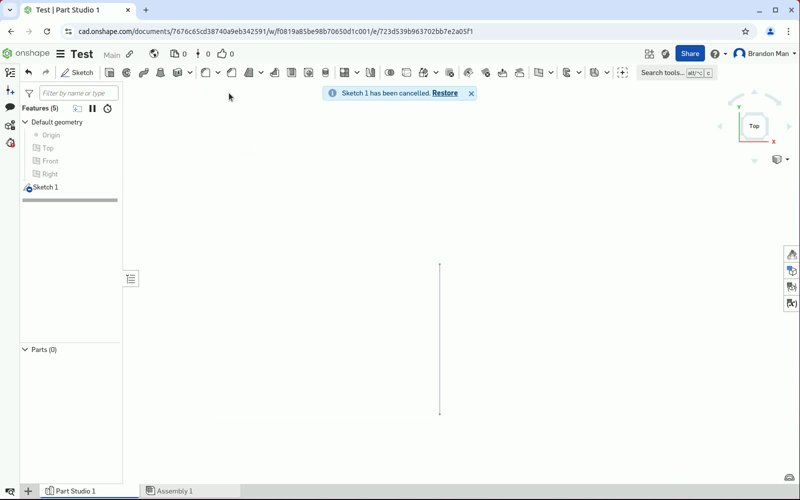
key(shift+s)
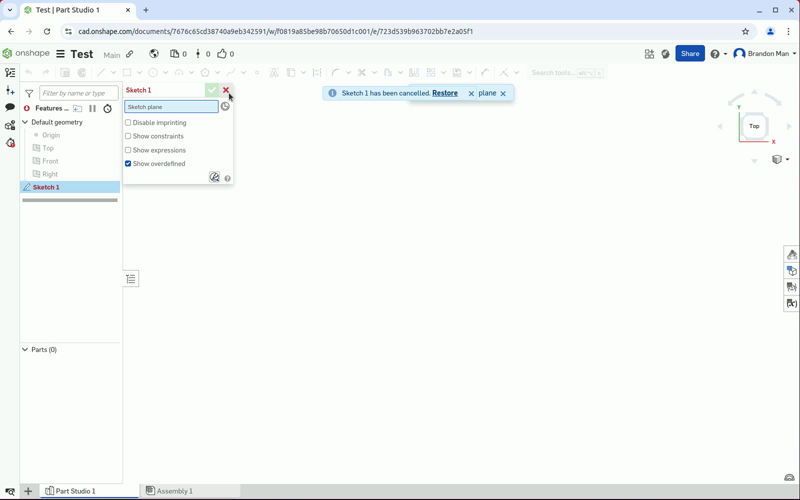
mouse_move(73, 150)
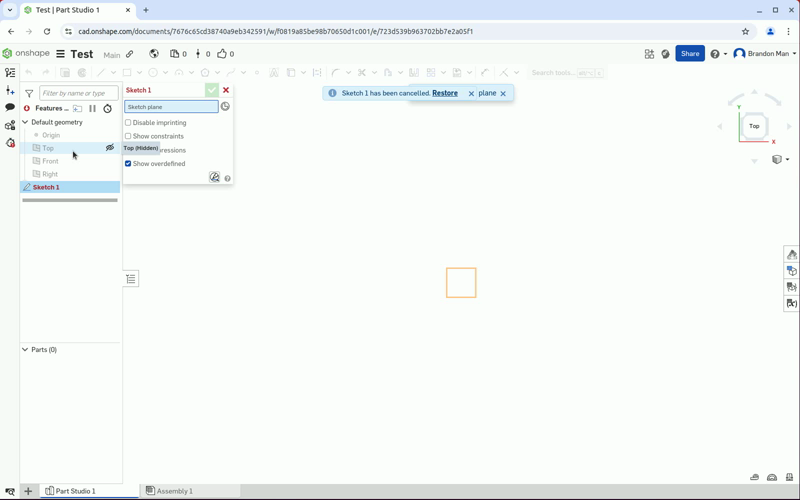
click(73, 150)
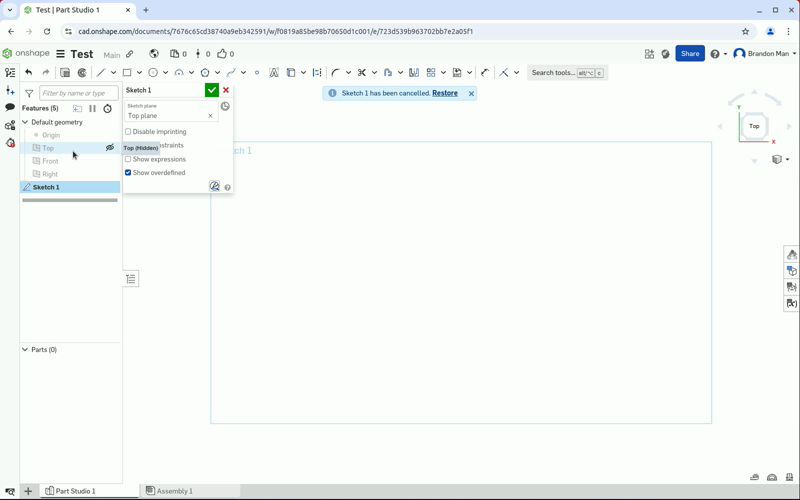
mouse_move(73, 352)
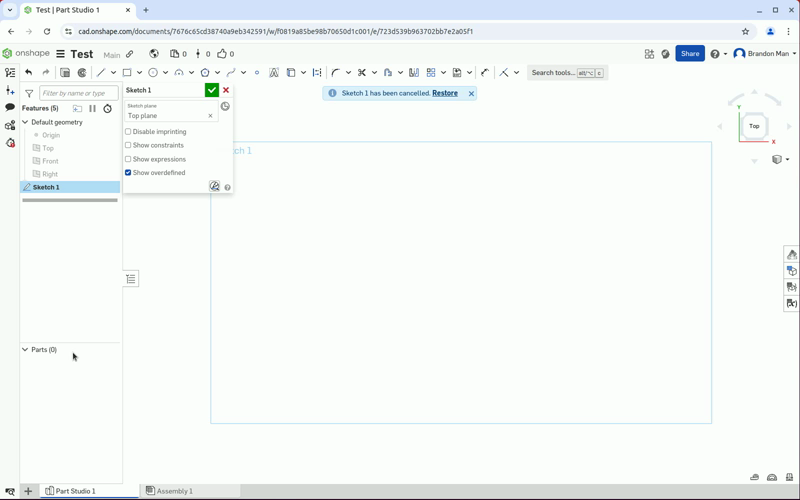
key(y)
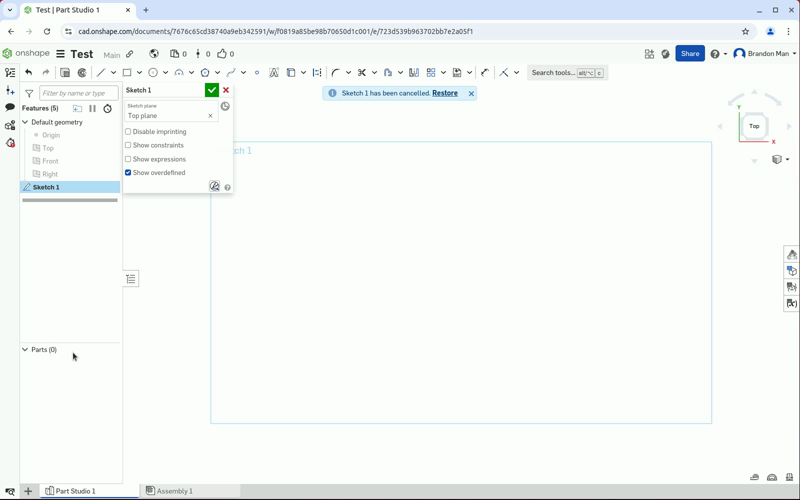
key(c)
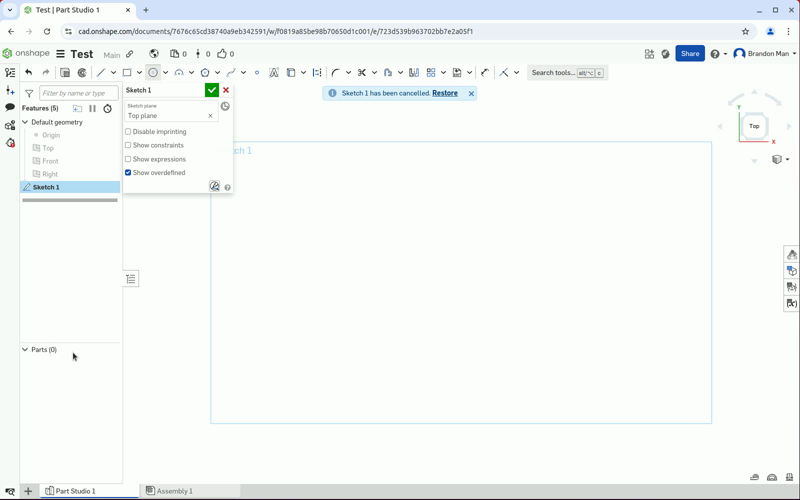
key_down(shift)
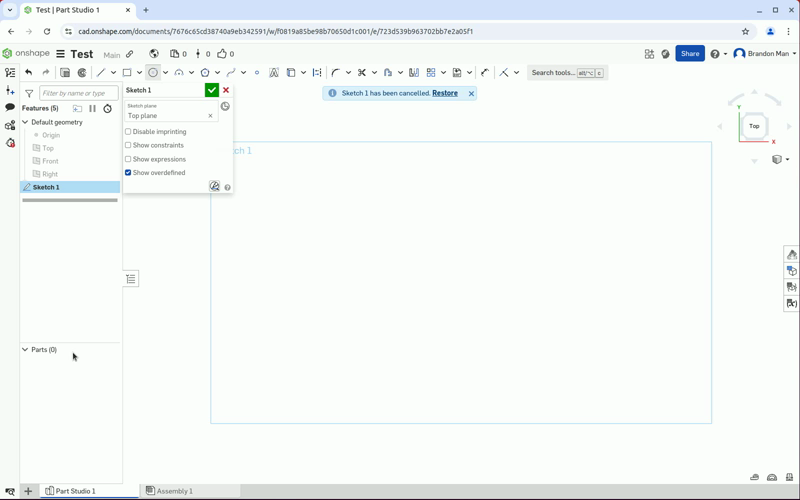
mouse_move(460, 282)
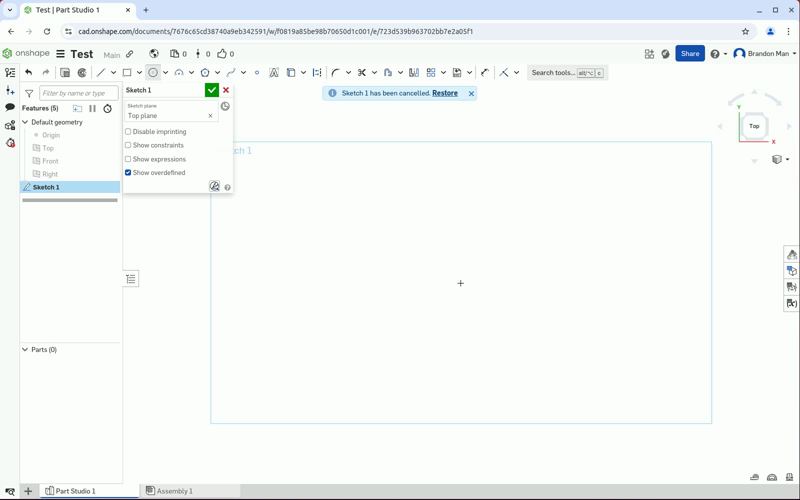
click(460, 282)
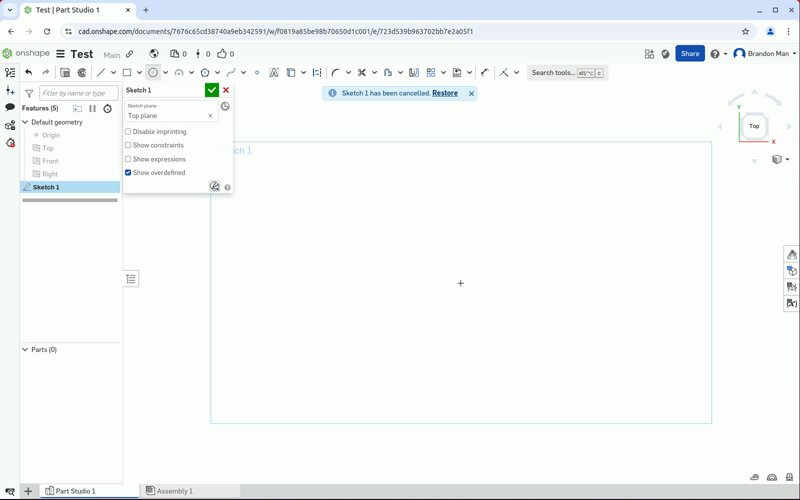
key_up(shift)
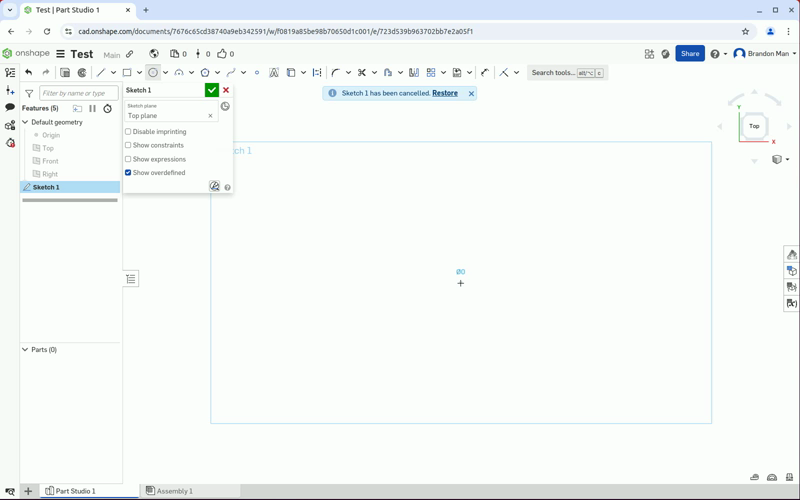
mouse_move(556, 282)
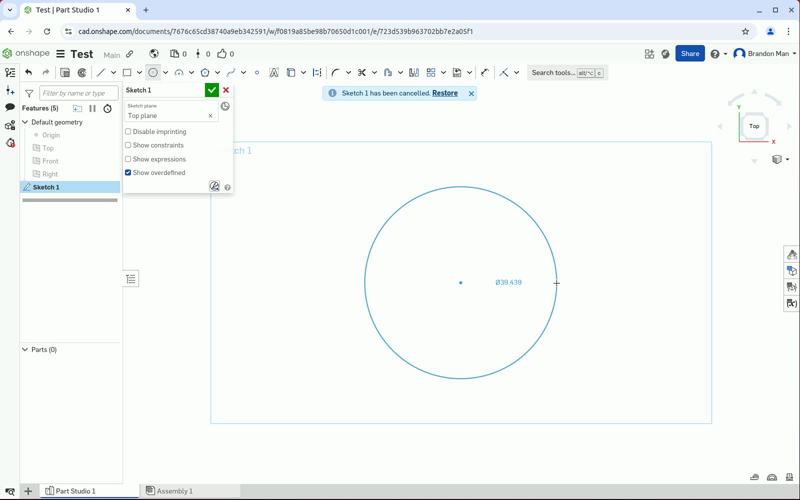
click(556, 282)
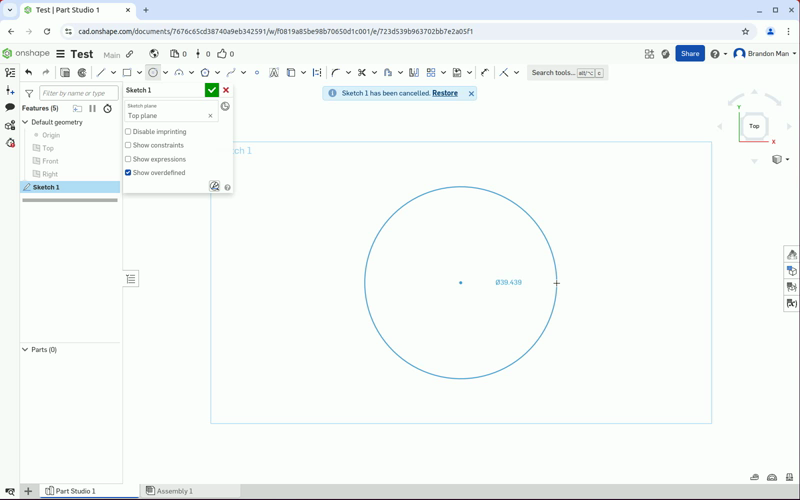
key(esc)
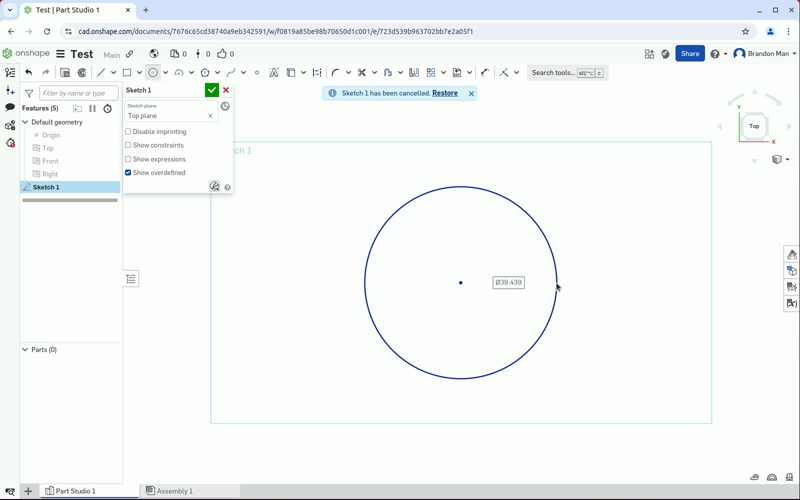
key(c)
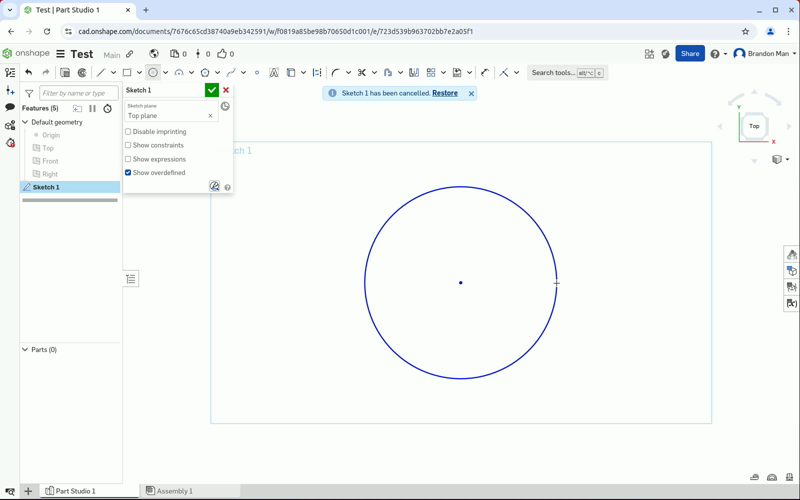
key_down(shift)
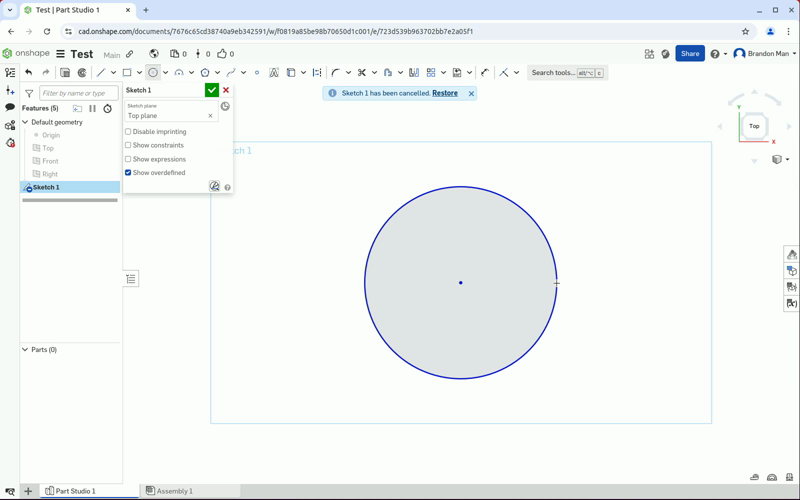
mouse_move(460, 282)
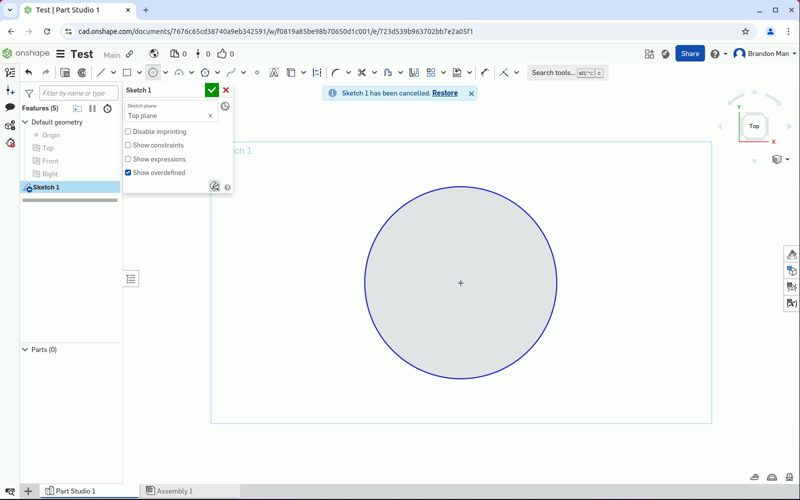
click(460, 282)
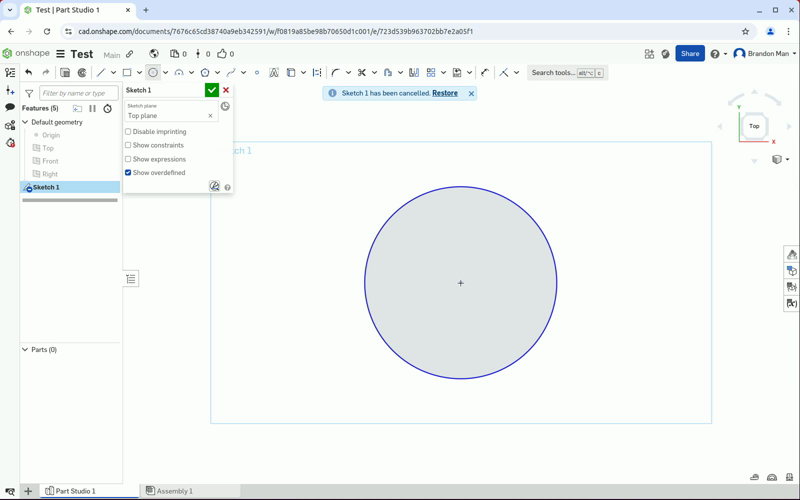
key_up(shift)
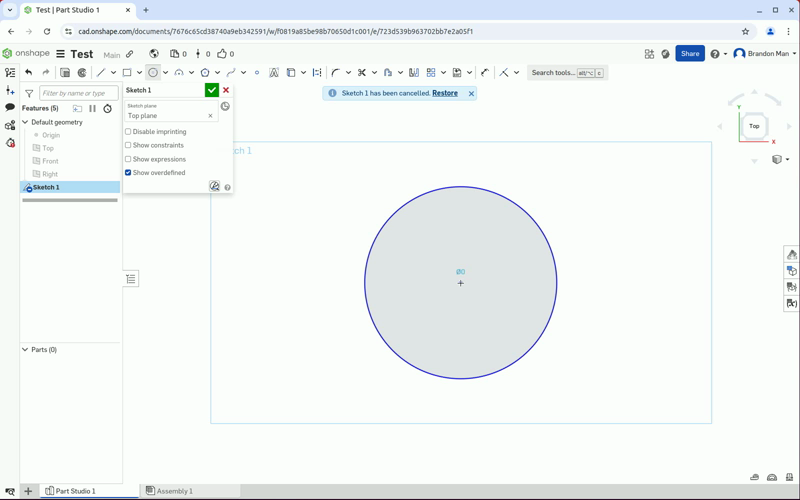
mouse_move(532, 282)
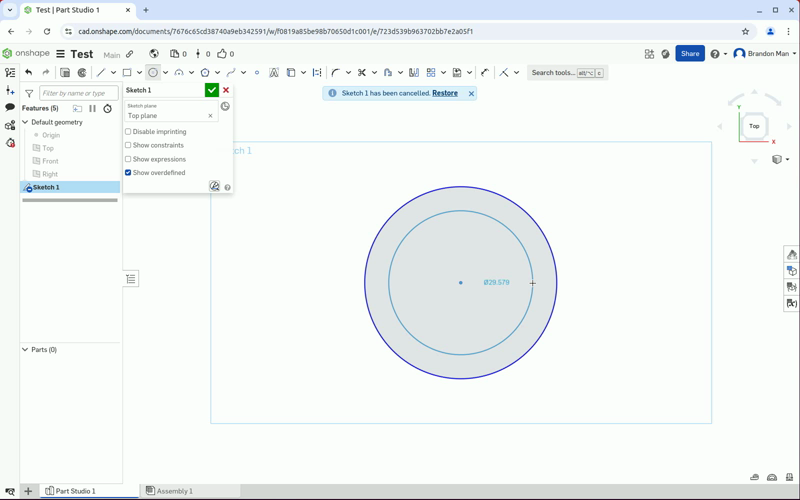
click(532, 282)
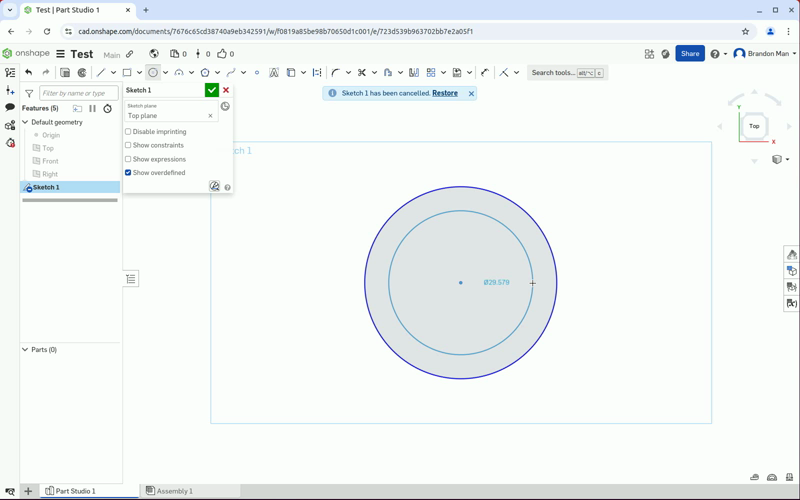
key(esc)
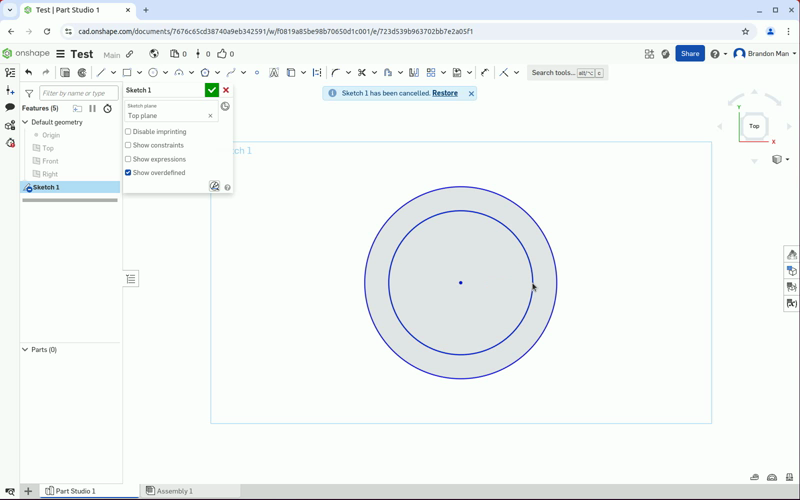
mouse_move(531, 329)
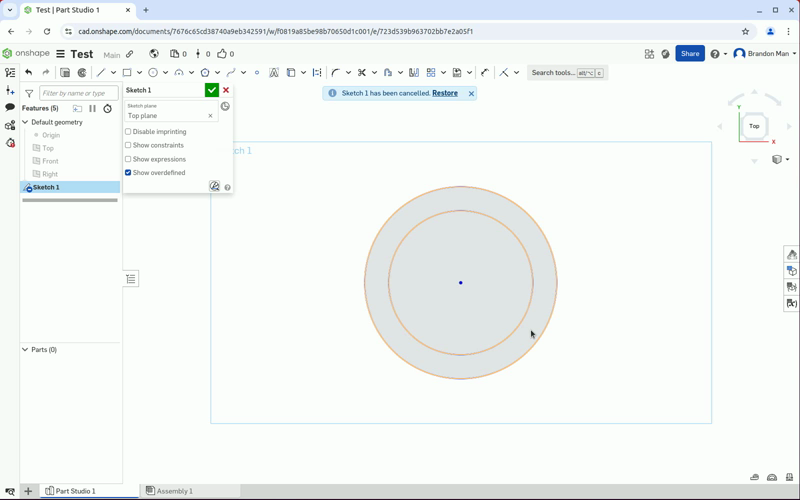
click(531, 329)
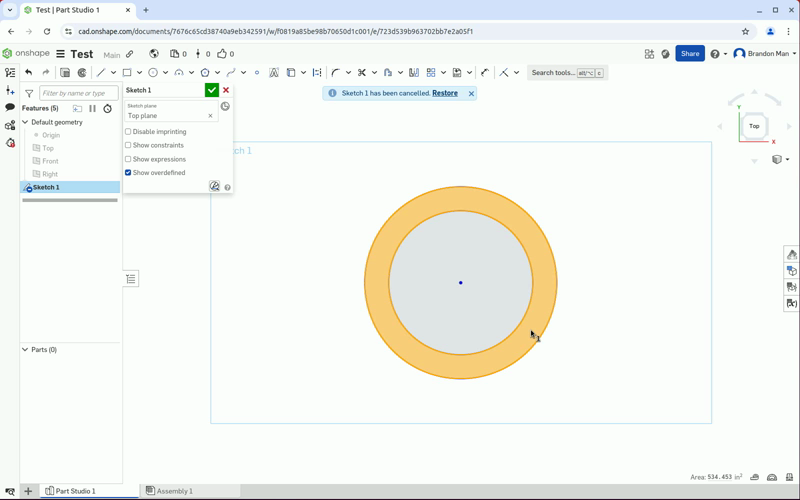
mouse_move(73, 352)
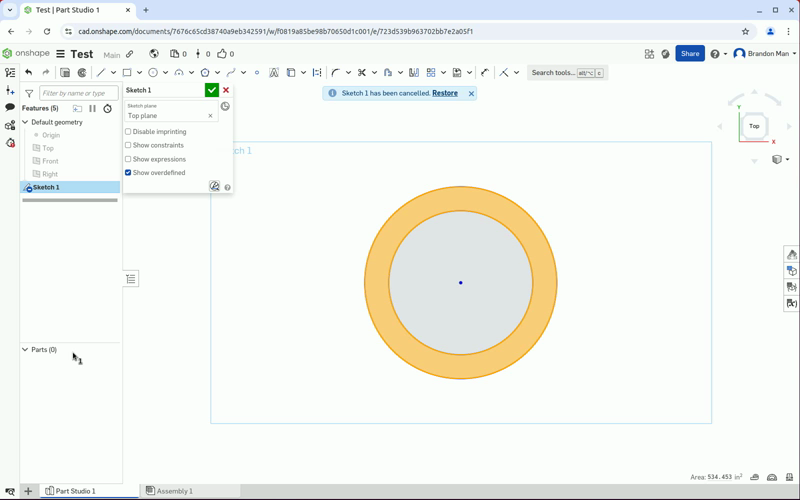
key(shift+y)
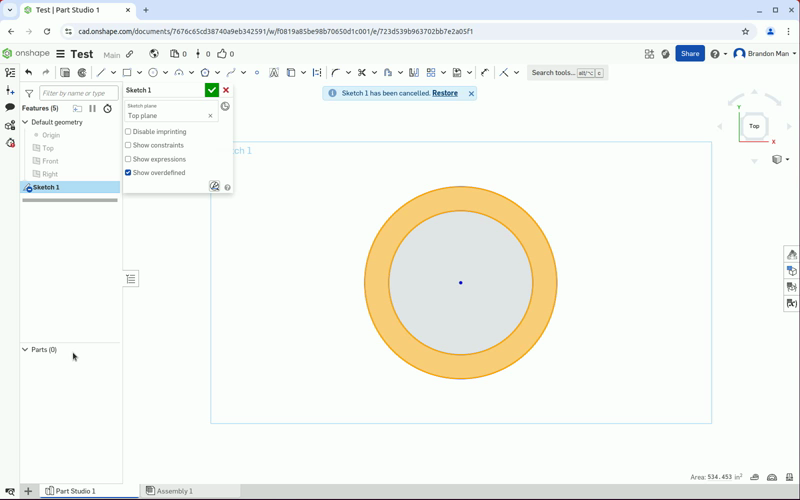
key(shift+e)
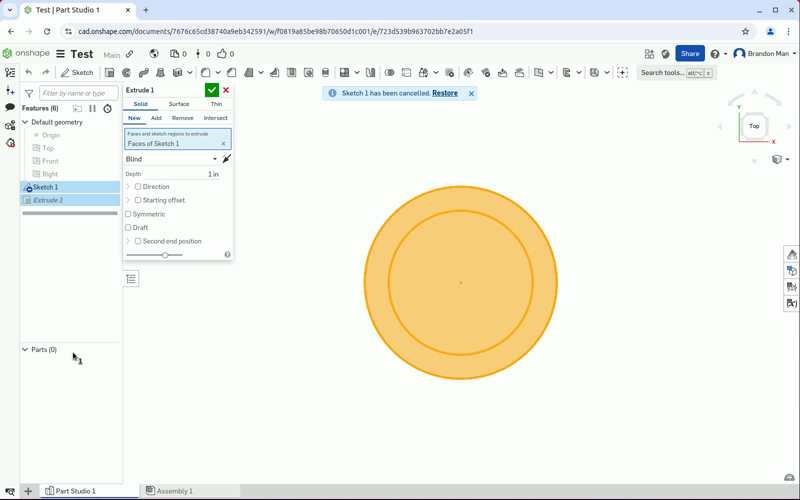
mouse_move(143, 106)
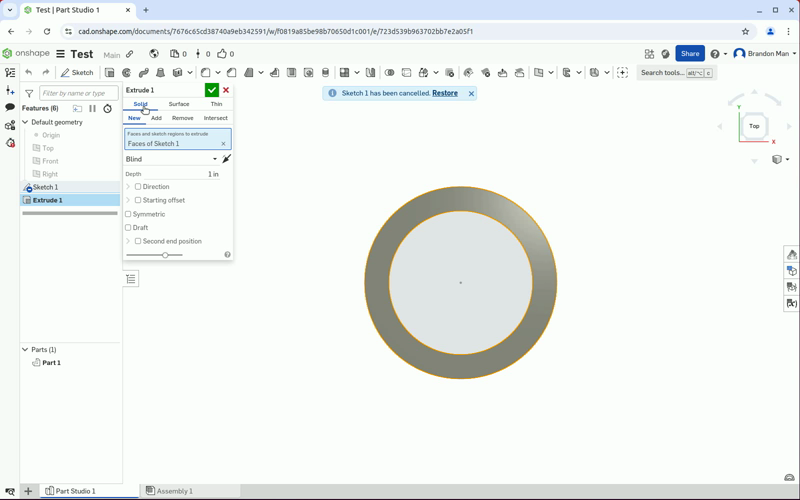
click(143, 106)
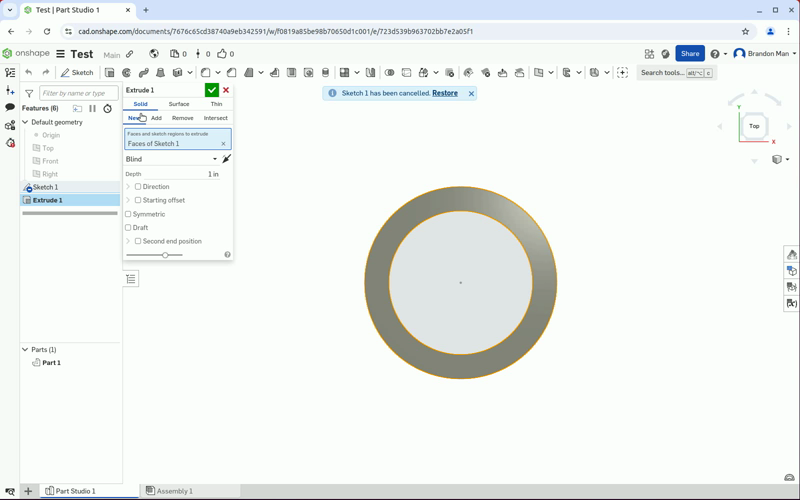
mouse_move(137, 120)
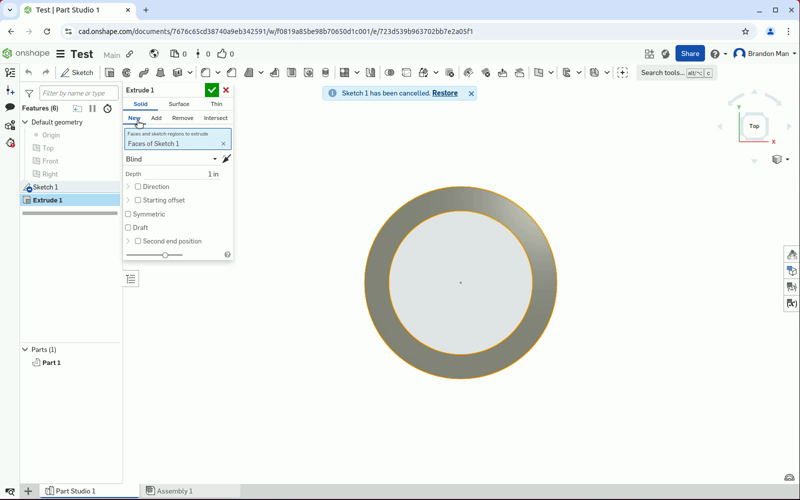
click(137, 120)
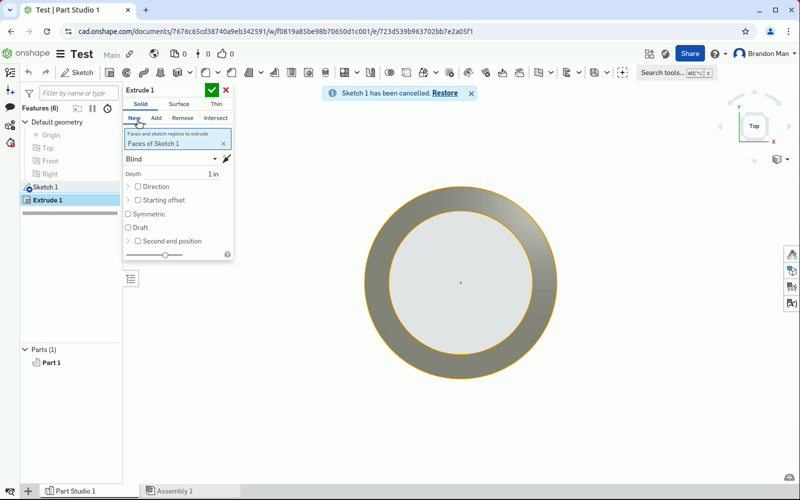
key(tab, 4)
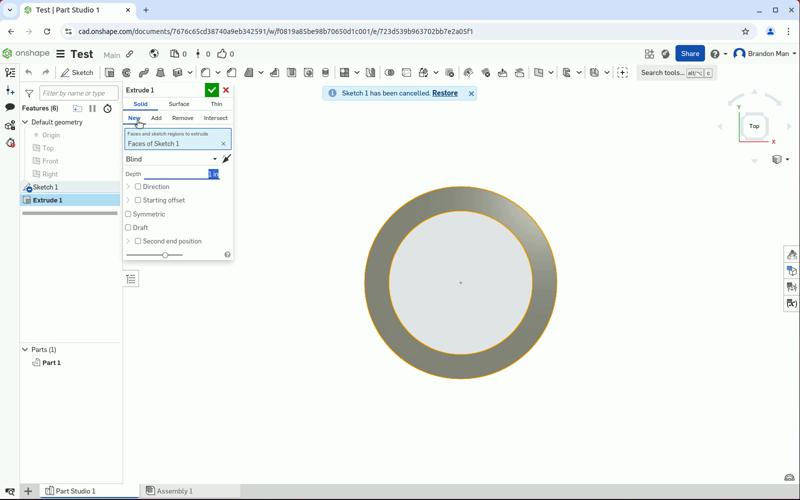
text(23.108)
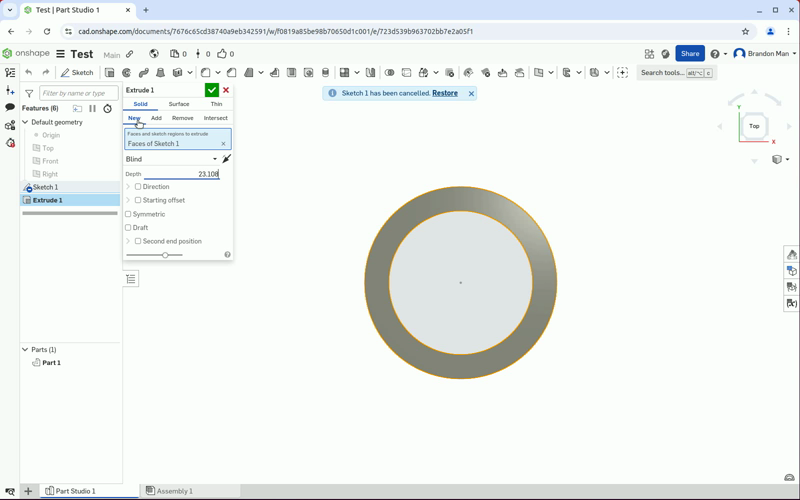
key(enter)
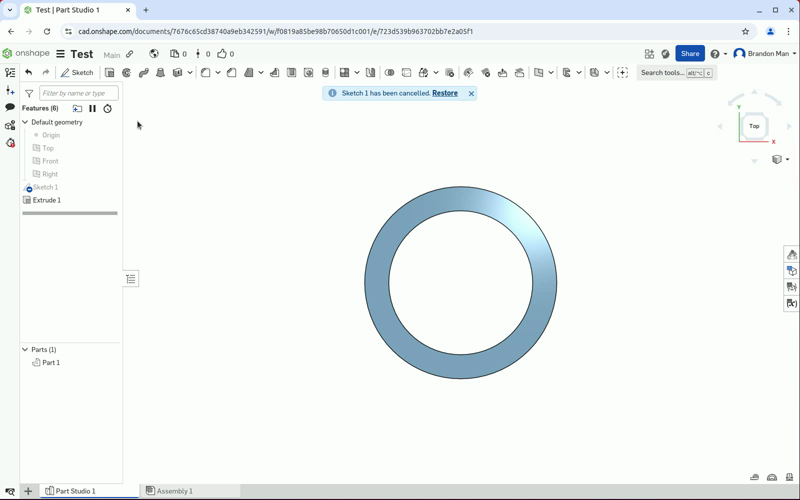
key(shift+h)
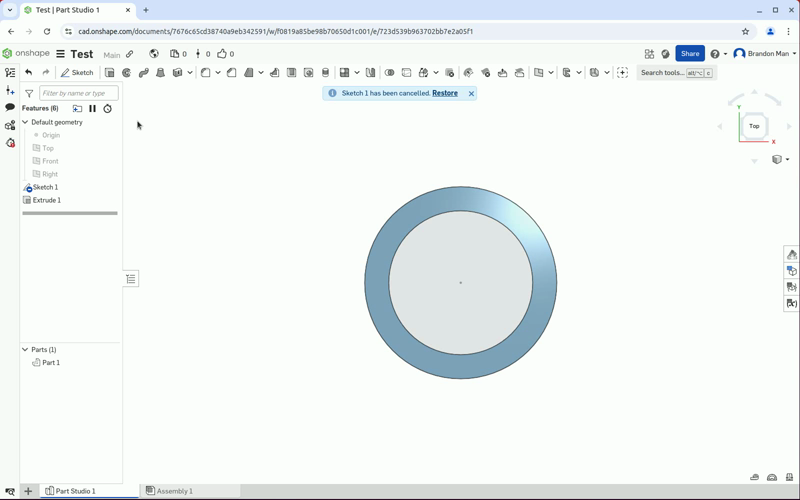
key(shift+h)
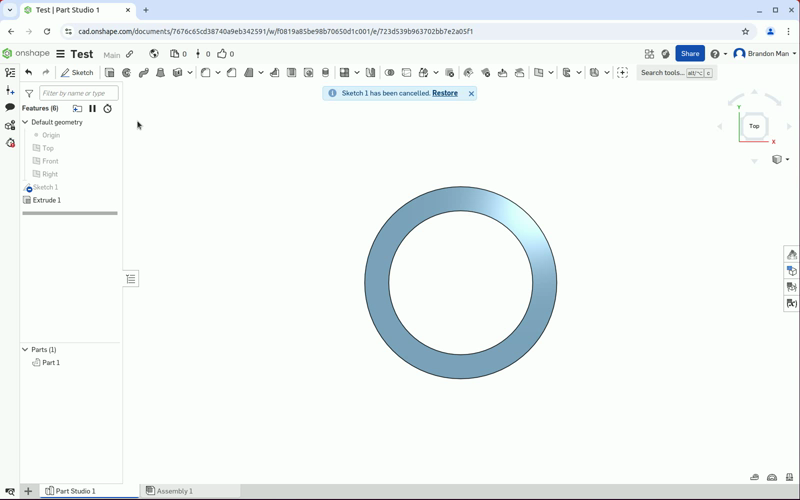
mouse_move(73, 189)
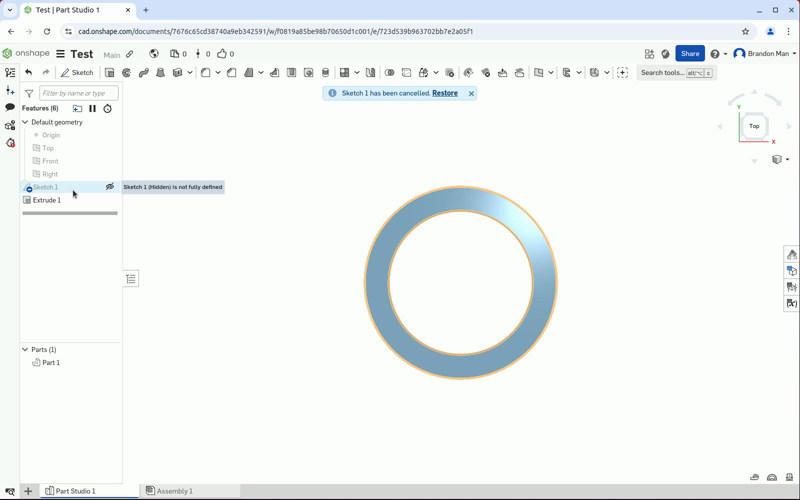
click(73, 189)
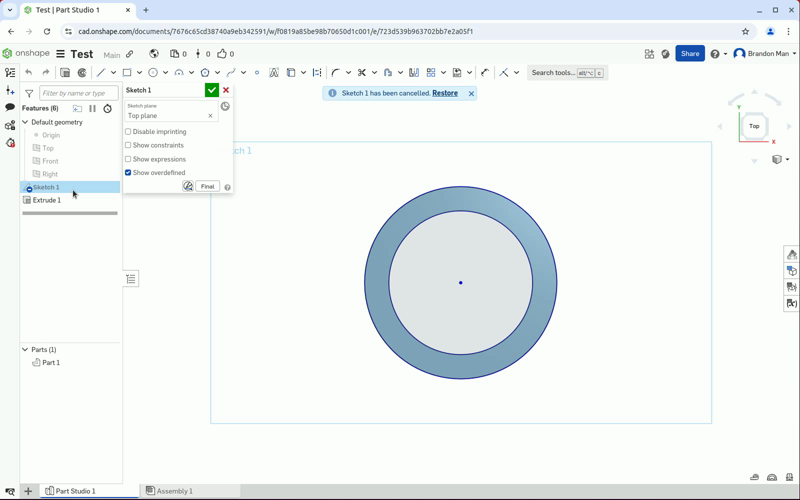
mouse_move(229, 92)
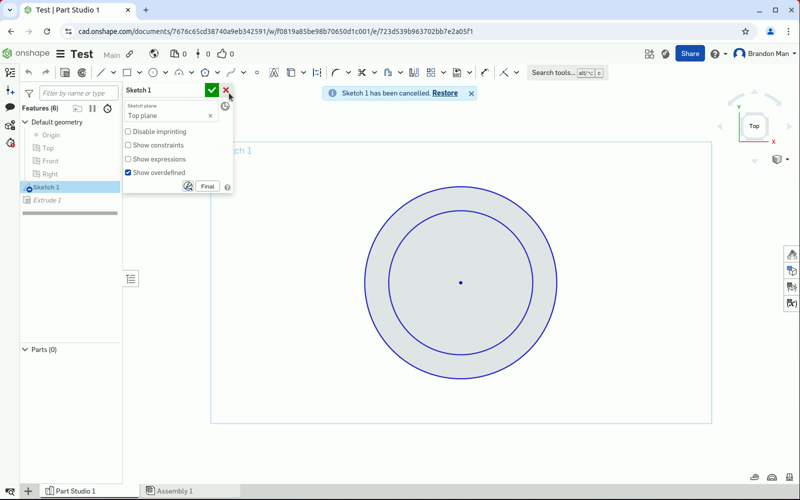
click(229, 92)
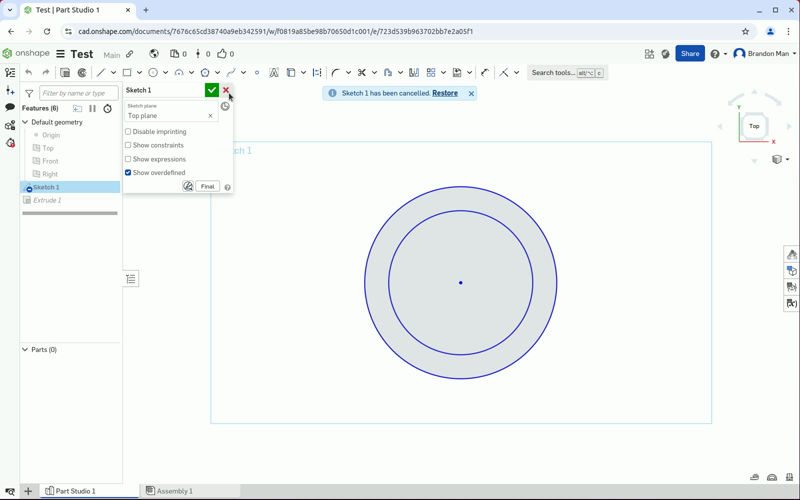
key(shift+s)
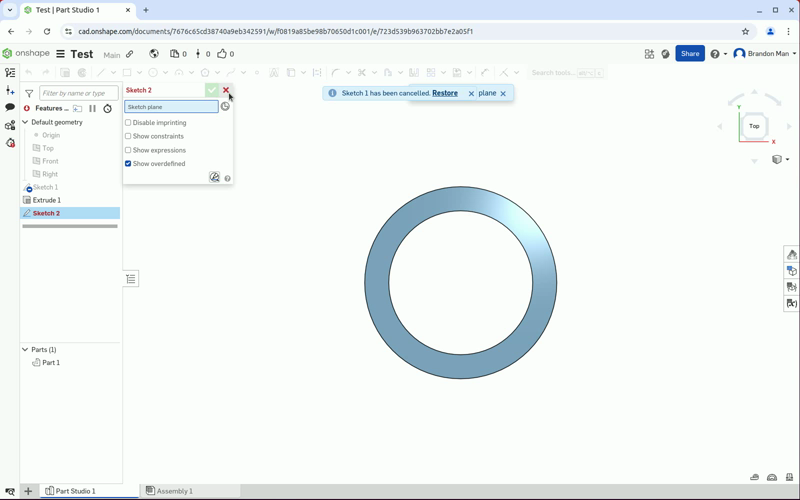
mouse_move(73, 150)
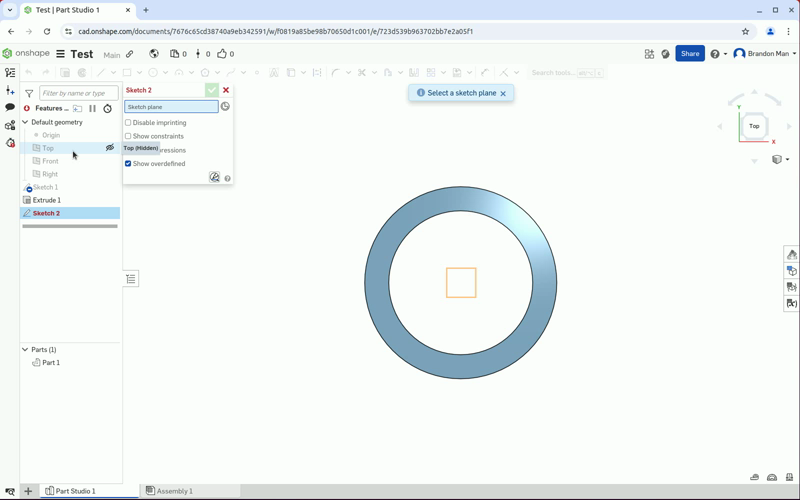
click(73, 150)
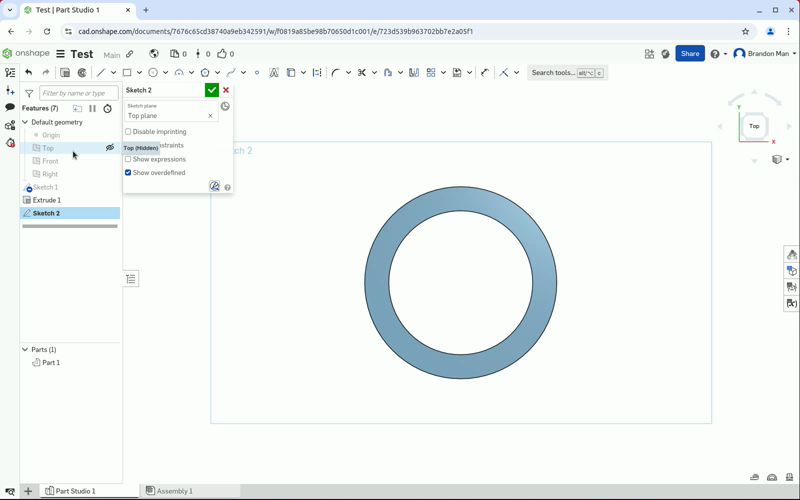
mouse_move(73, 352)
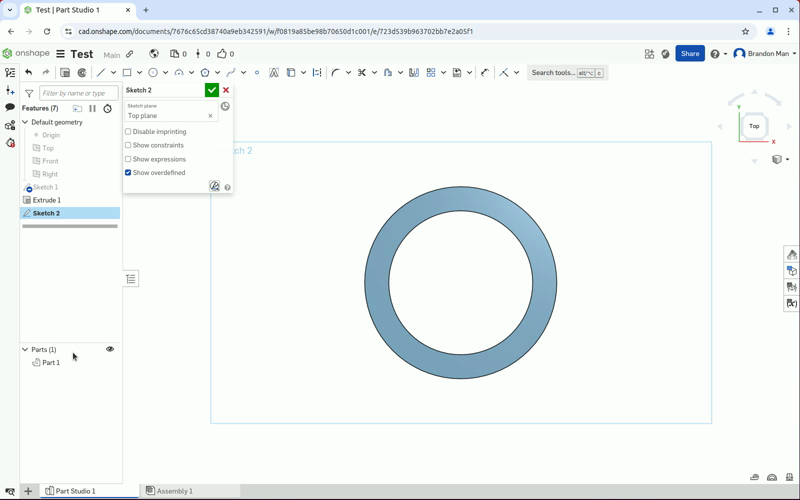
key(y)
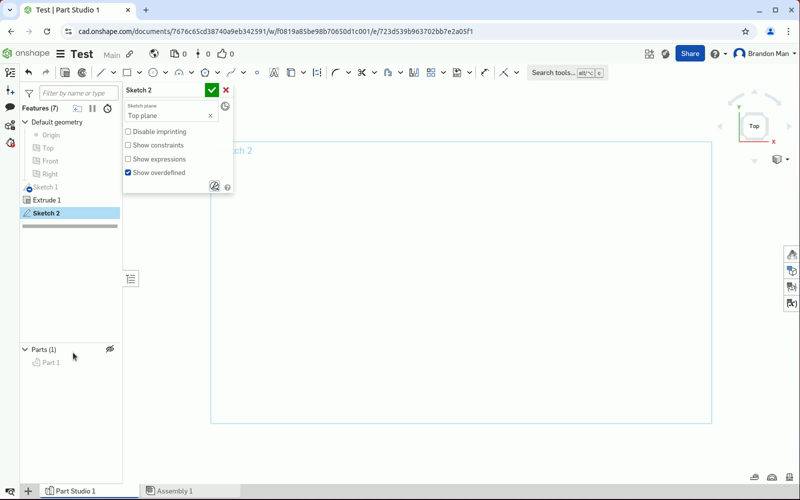
key(c)
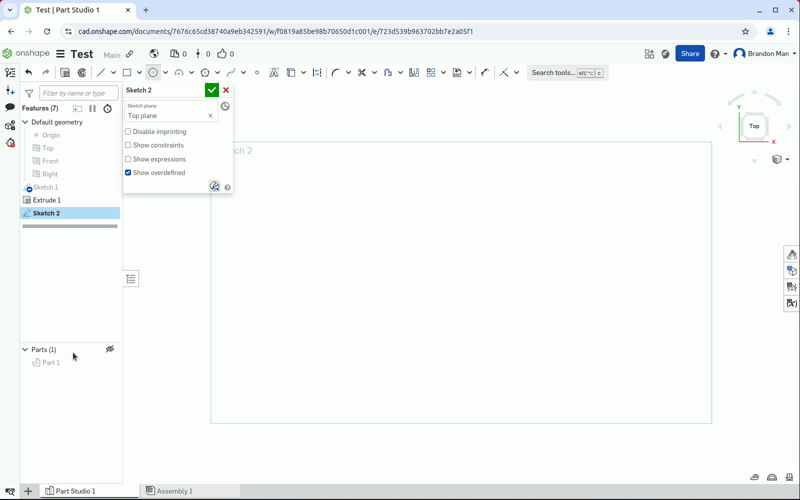
key_down(shift)
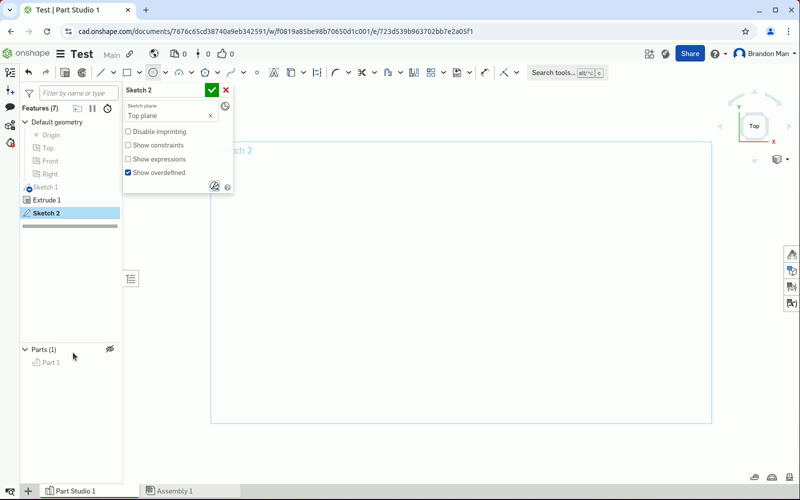
mouse_move(460, 282)
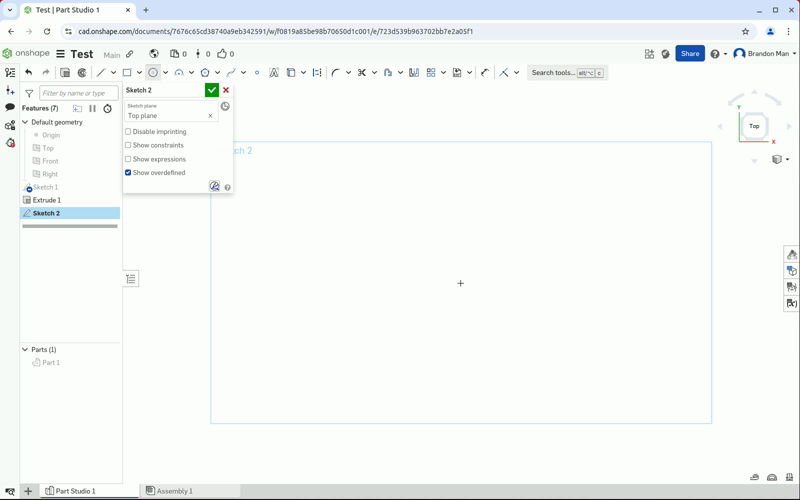
click(460, 282)
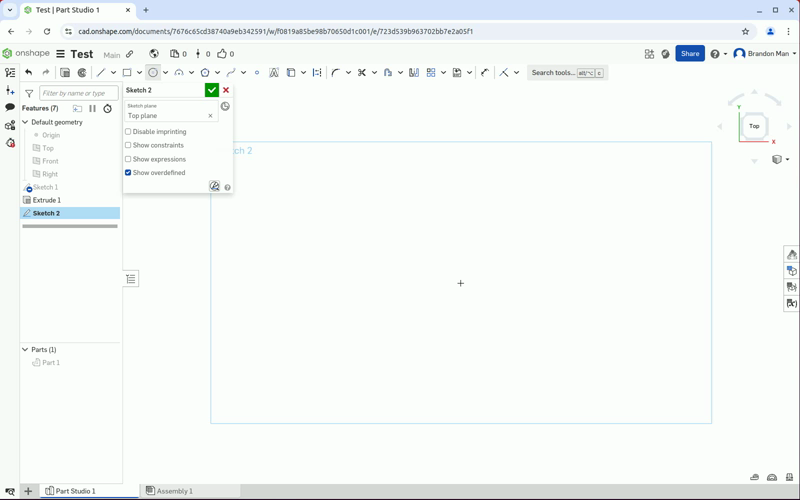
key_up(shift)
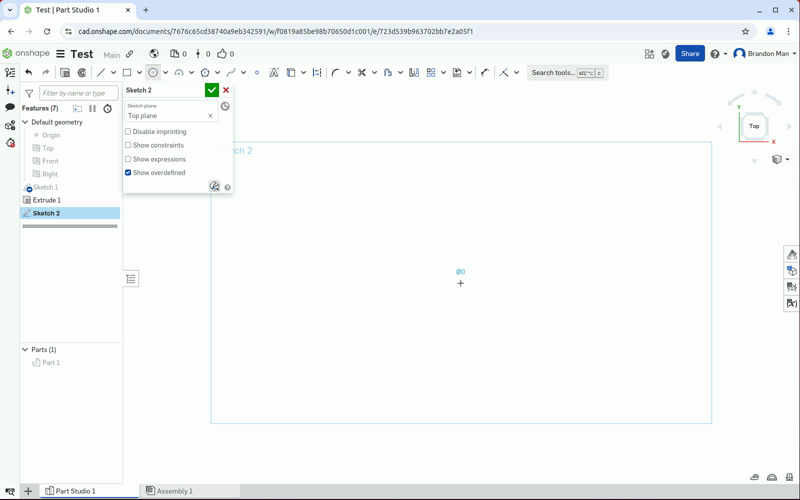
mouse_move(556, 282)
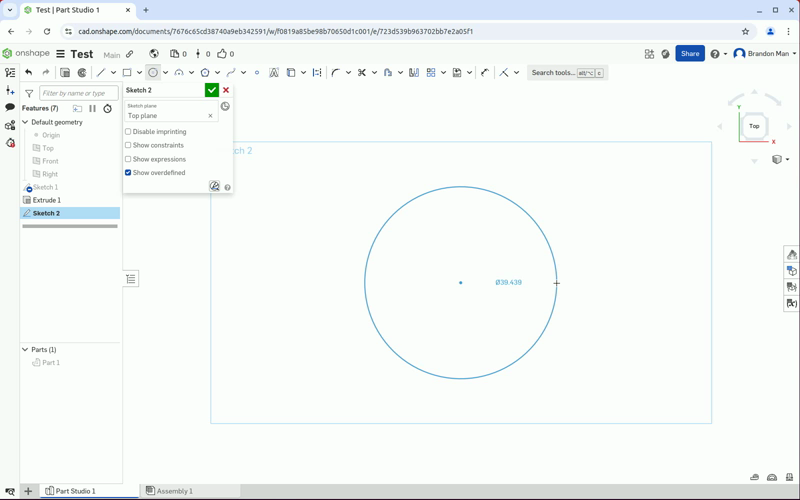
click(556, 282)
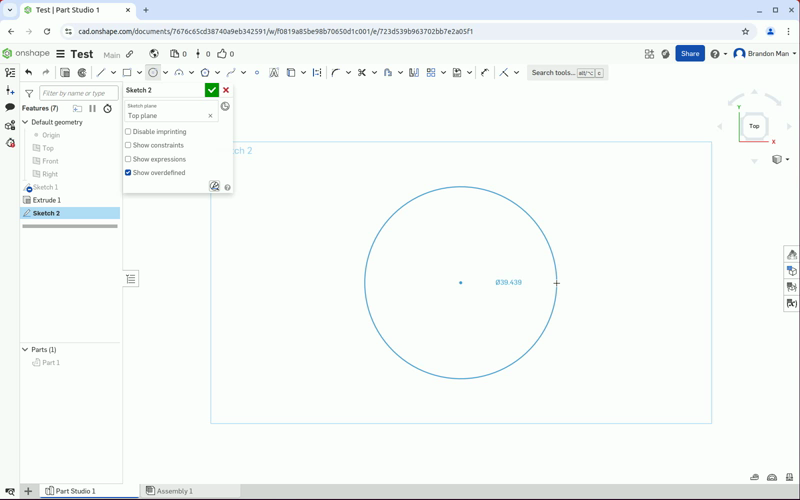
key(esc)
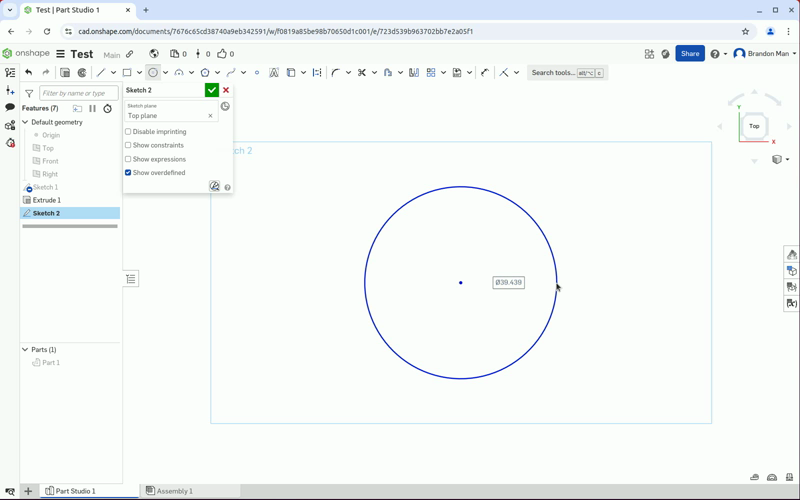
key(c)
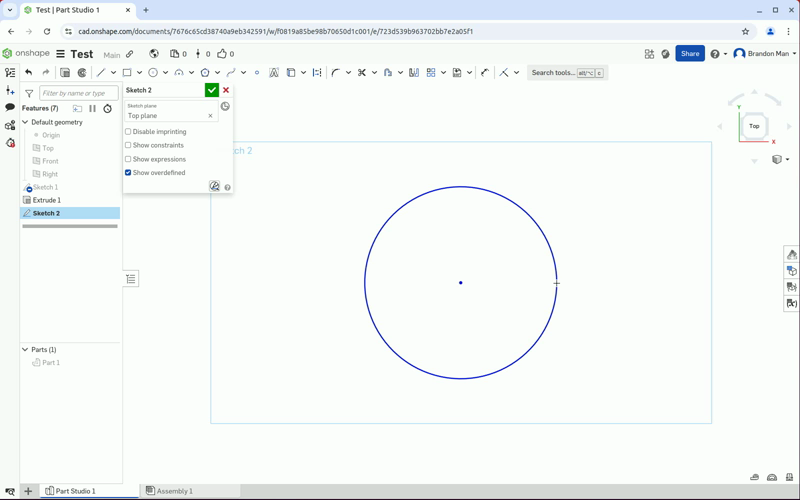
key_down(shift)
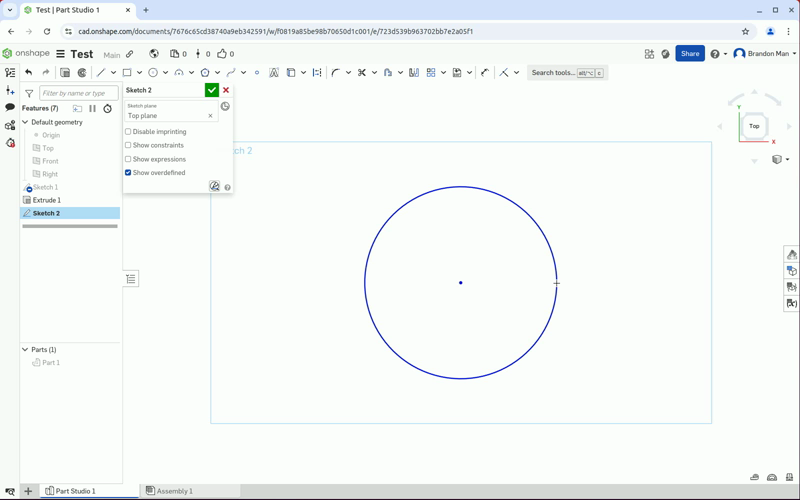
mouse_move(460, 282)
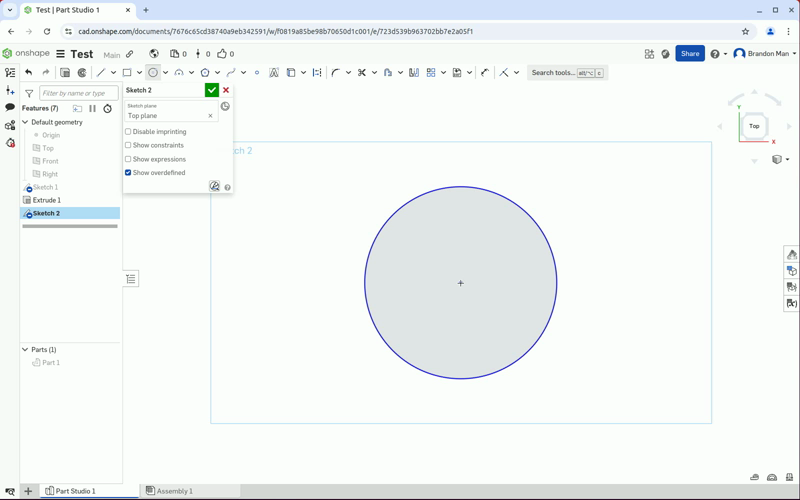
click(460, 282)
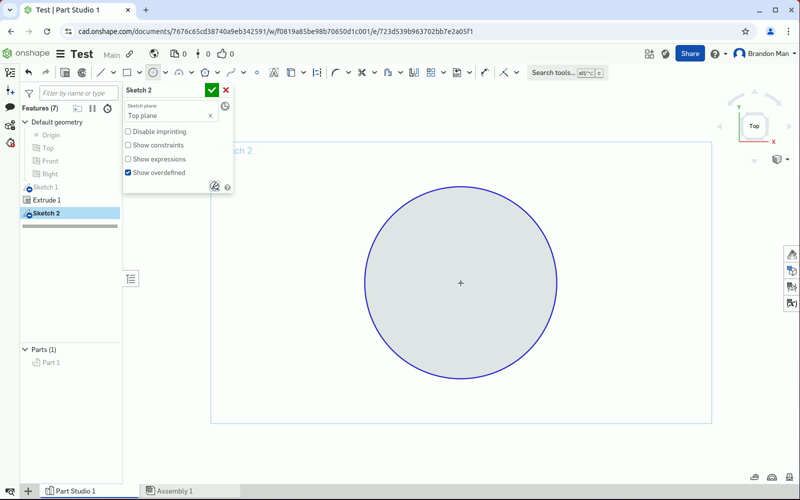
key_up(shift)
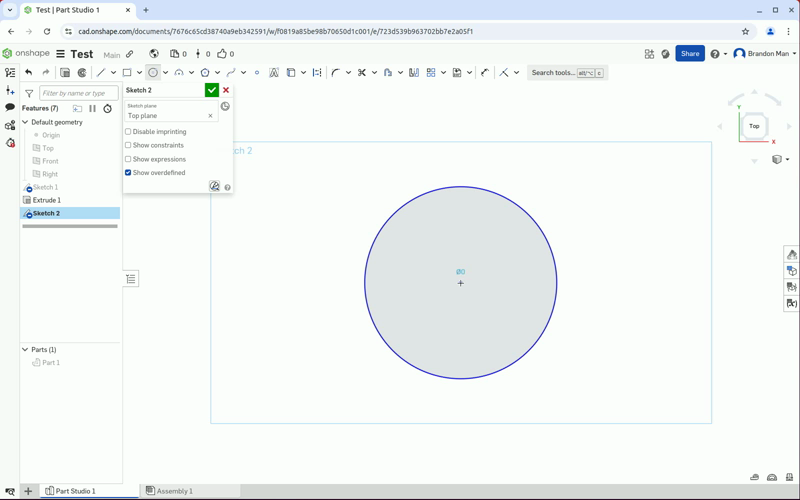
mouse_move(532, 282)
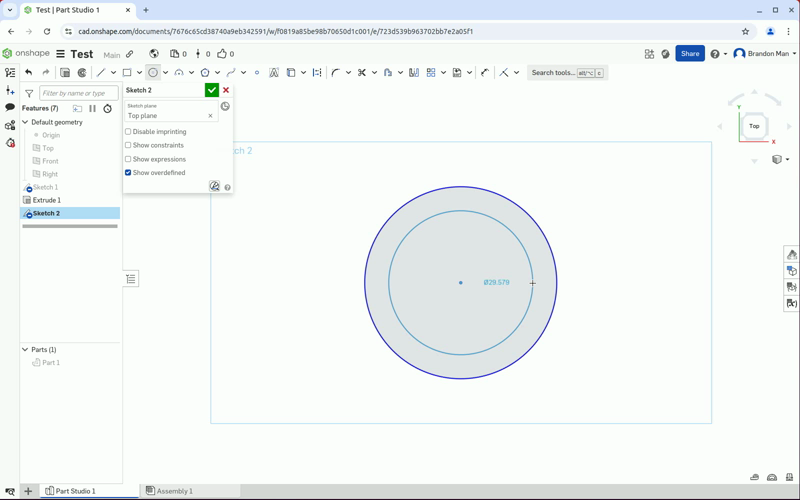
click(532, 282)
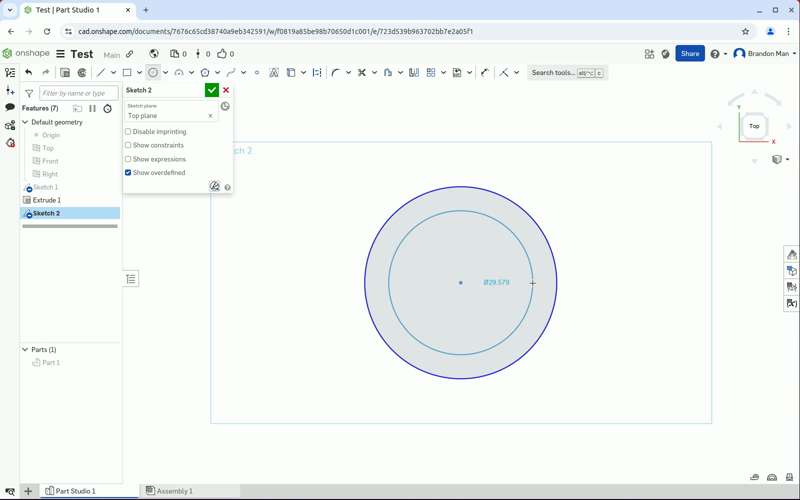
key(esc)
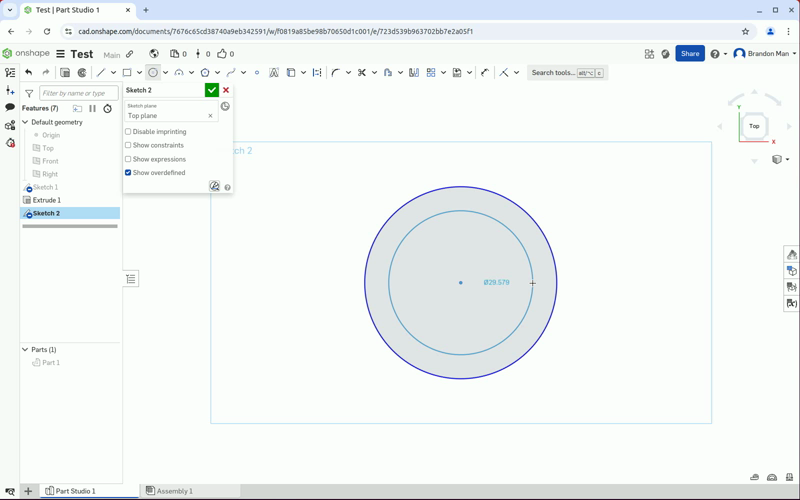
mouse_move(504, 356)
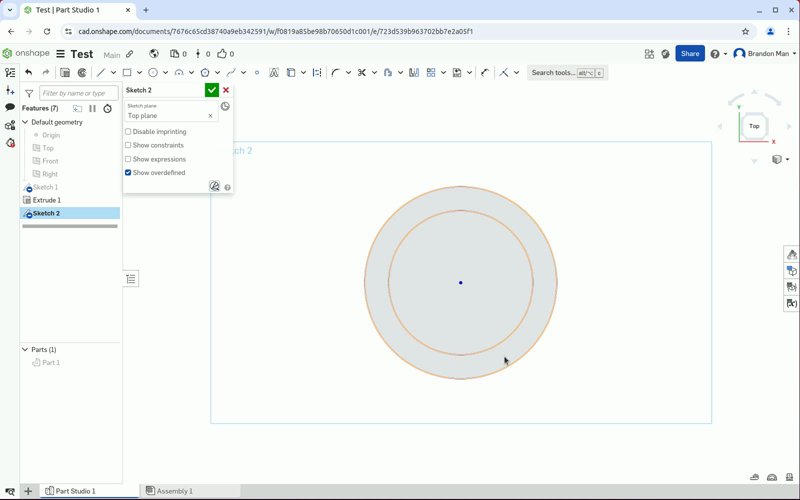
click(504, 356)
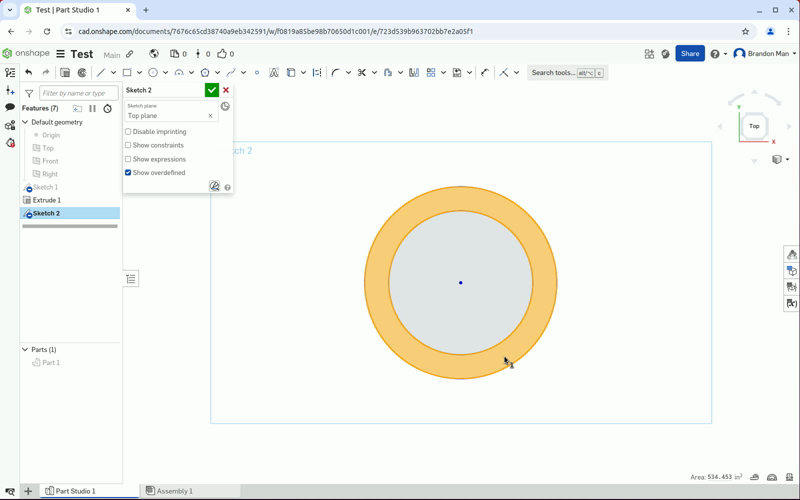
mouse_move(73, 352)
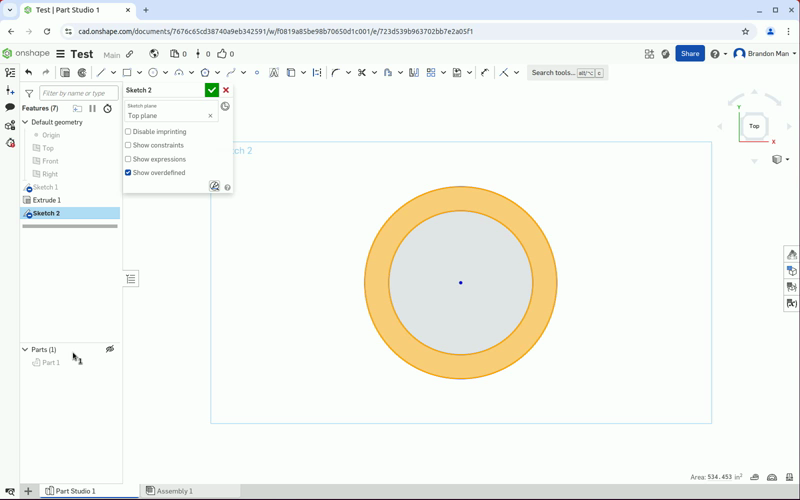
key(shift+y)
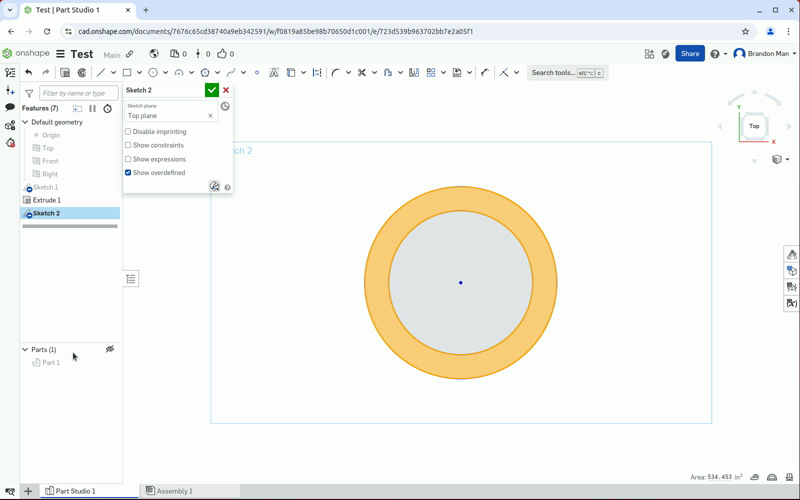
key(shift+e)
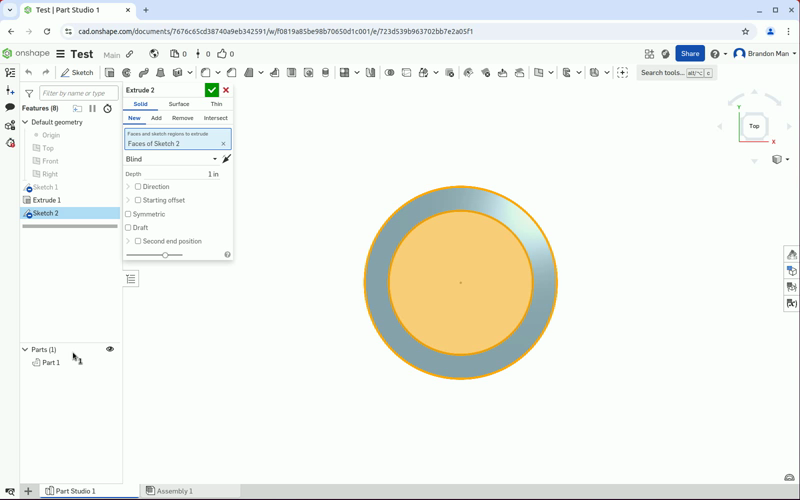
mouse_move(143, 106)
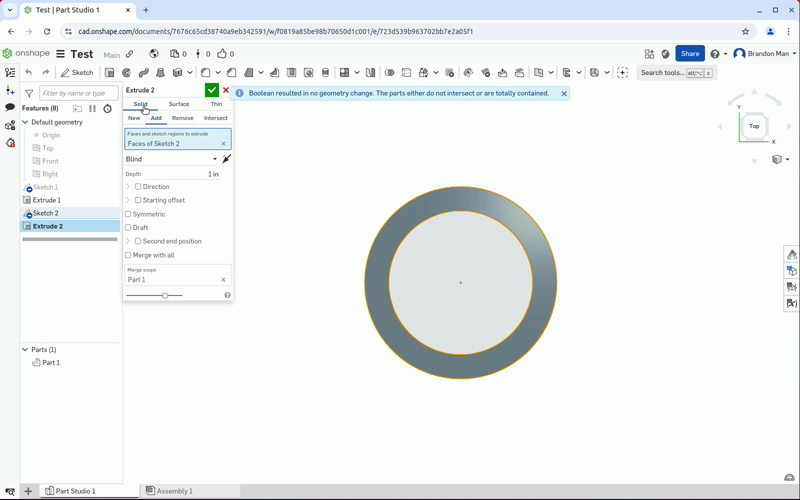
click(143, 106)
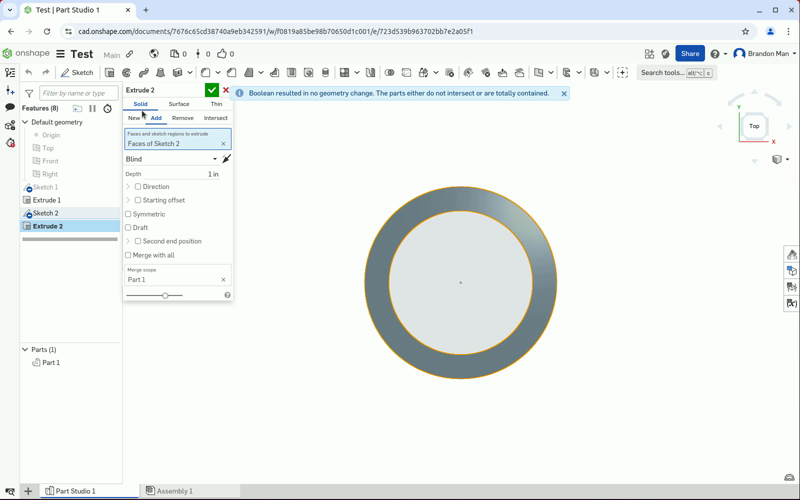
mouse_move(137, 120)
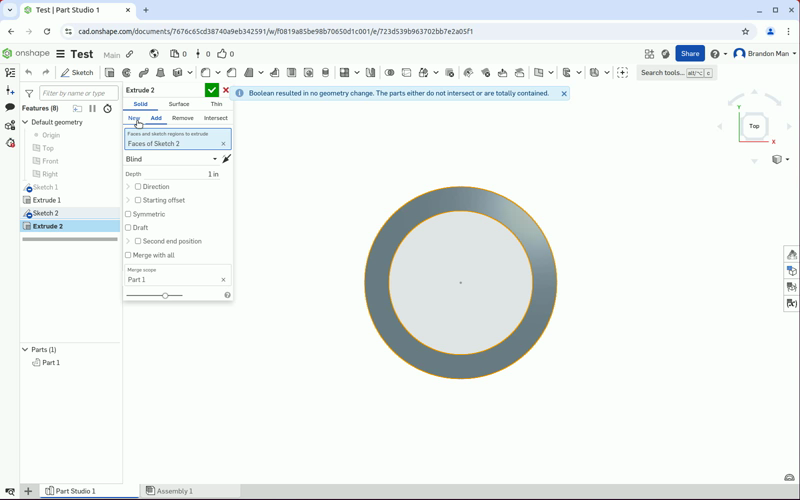
click(137, 120)
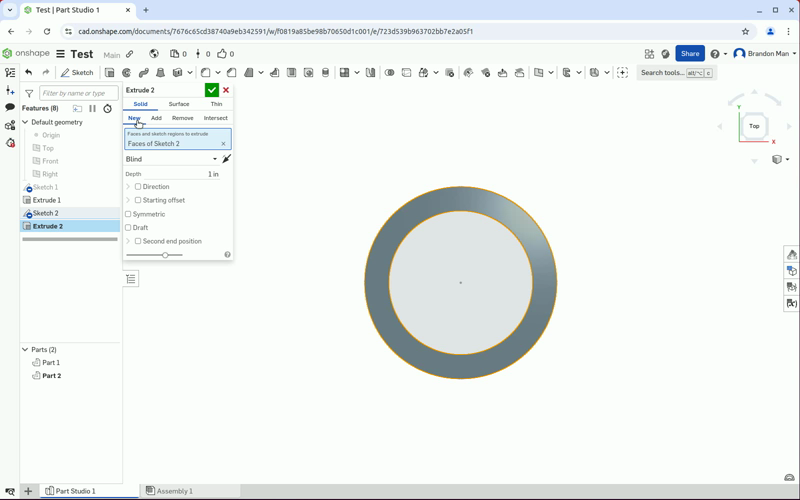
key(tab, 4)
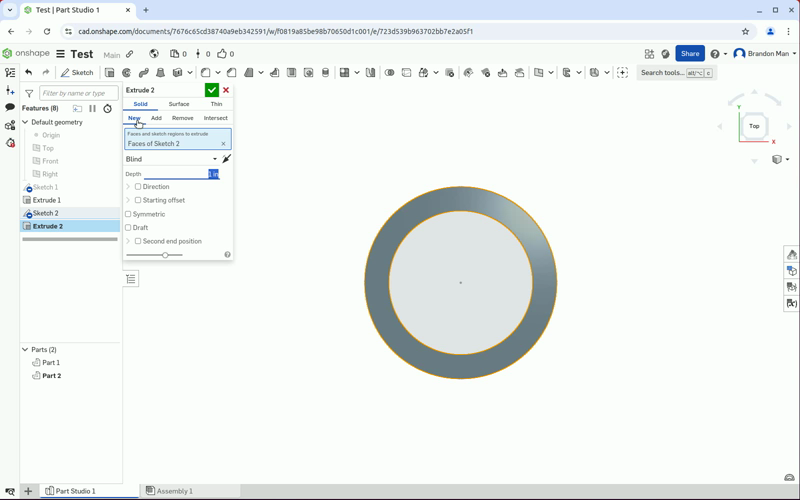
text(23.108)
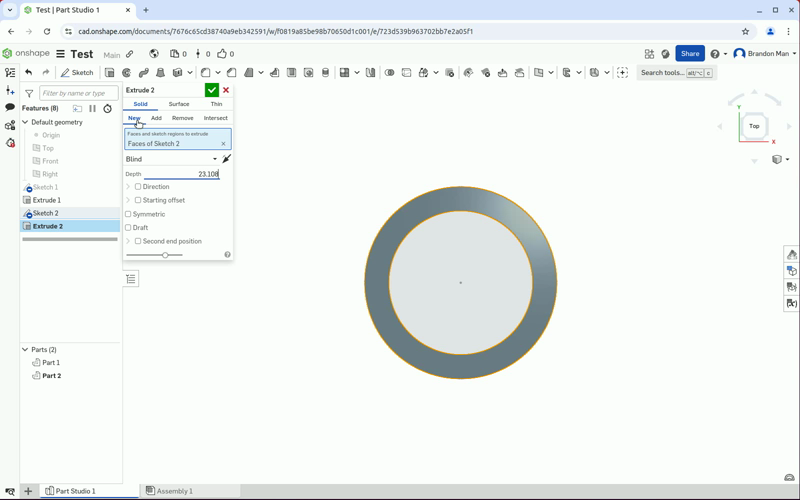
key(enter)
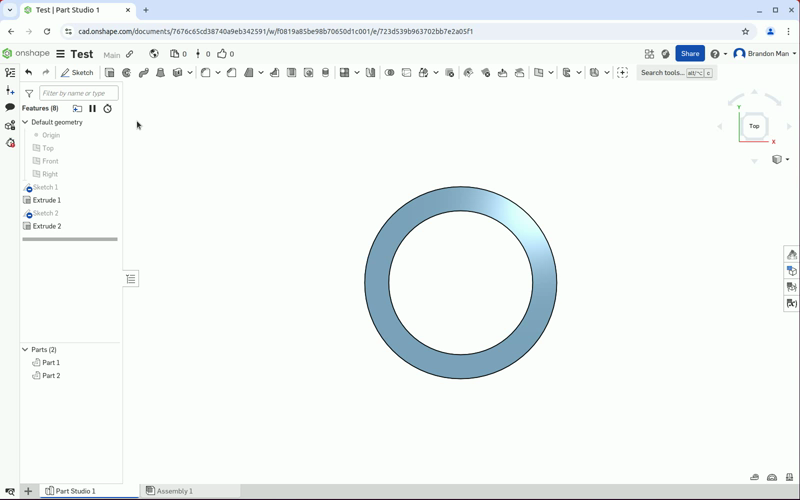
key(shift+h)
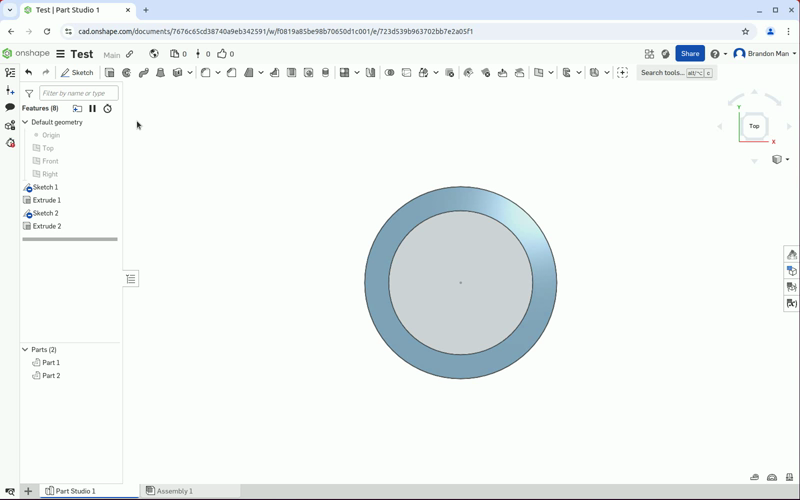
key(shift+h)
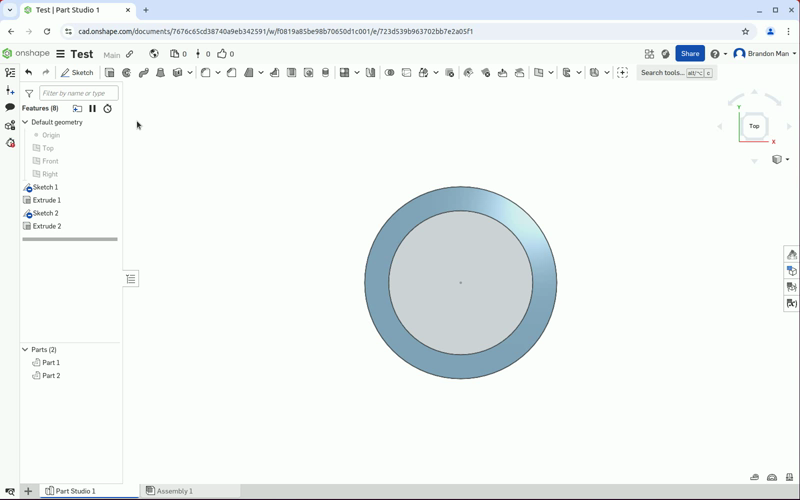
key(shift+7)
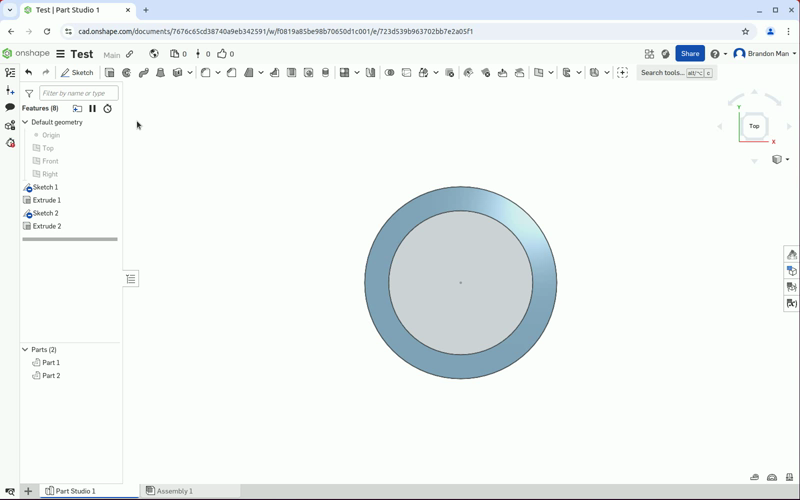
key(up, 3)
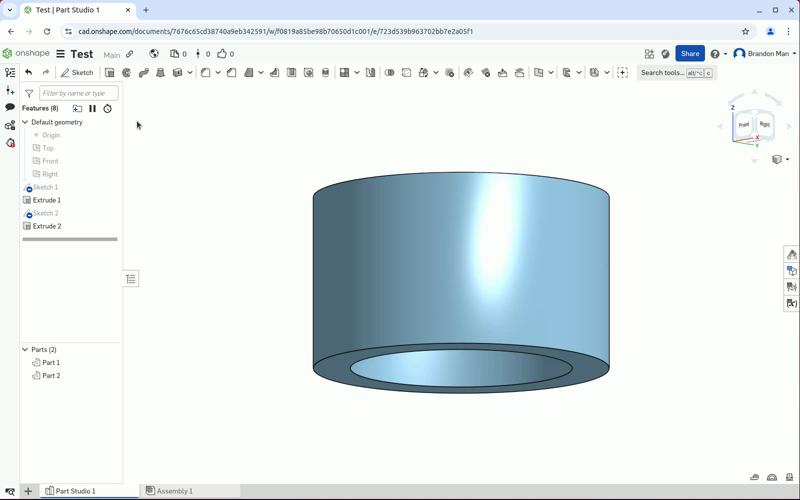
key(left, 3)
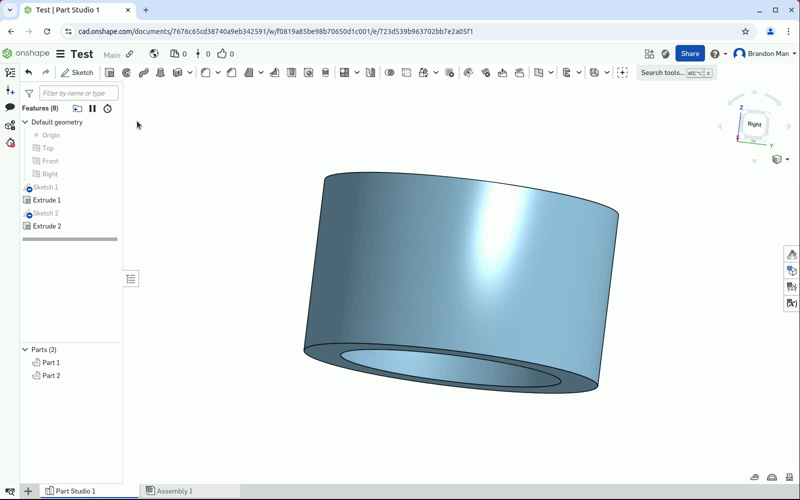
key(right, 3)
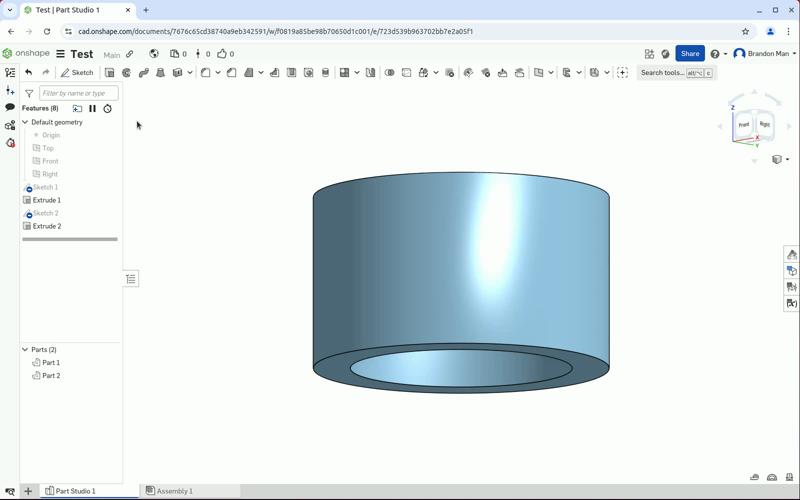
key(down, 3)
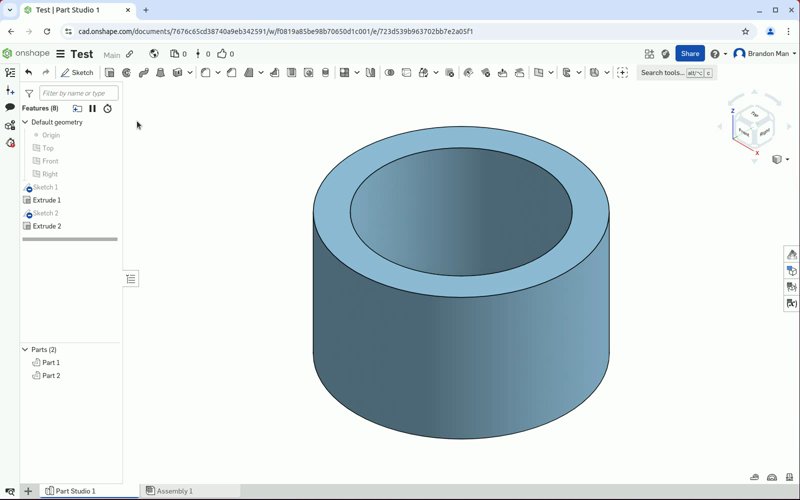
mouse_move(73, 189)
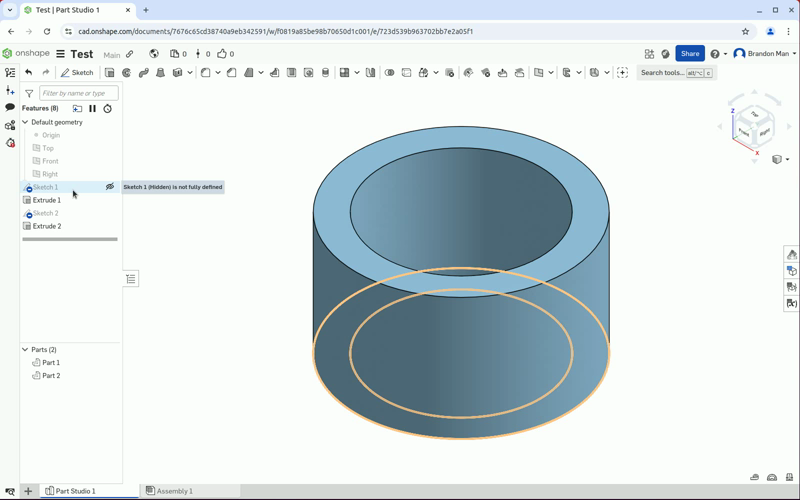
click(73, 189)